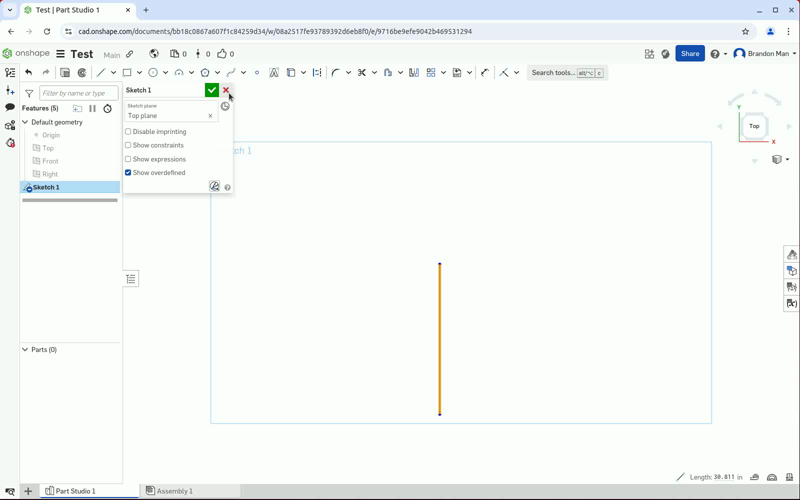
key(shift+h)
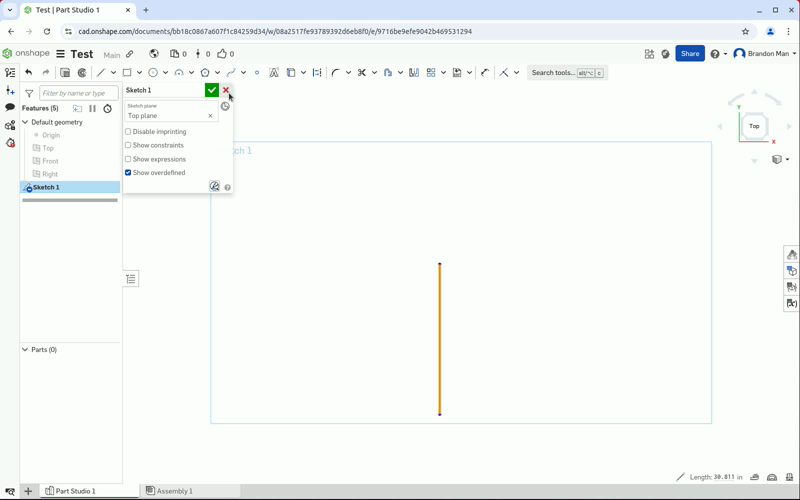
key(shift+s)
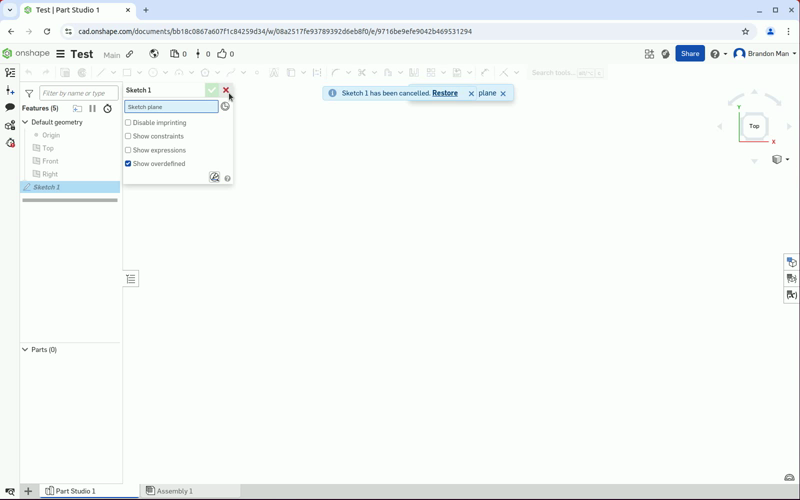
mouse_move(73, 150)
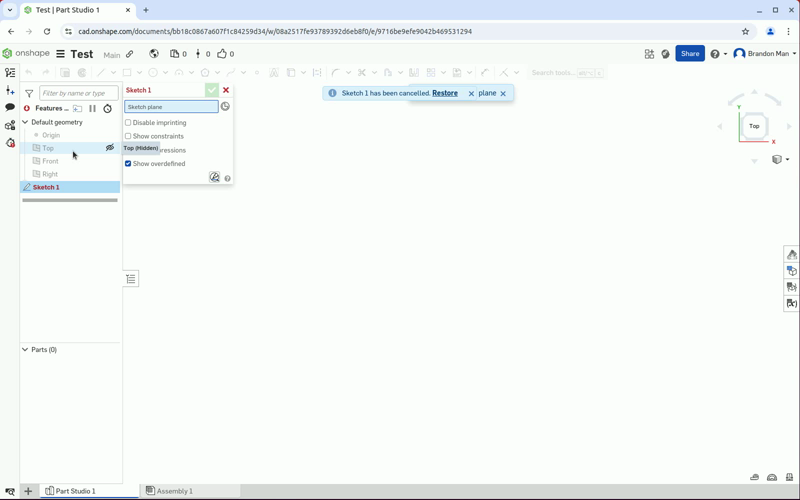
click(73, 150)
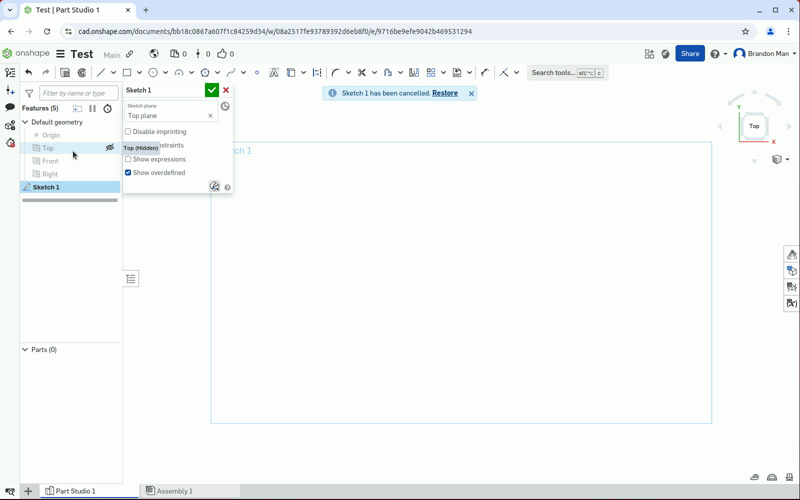
mouse_move(73, 352)
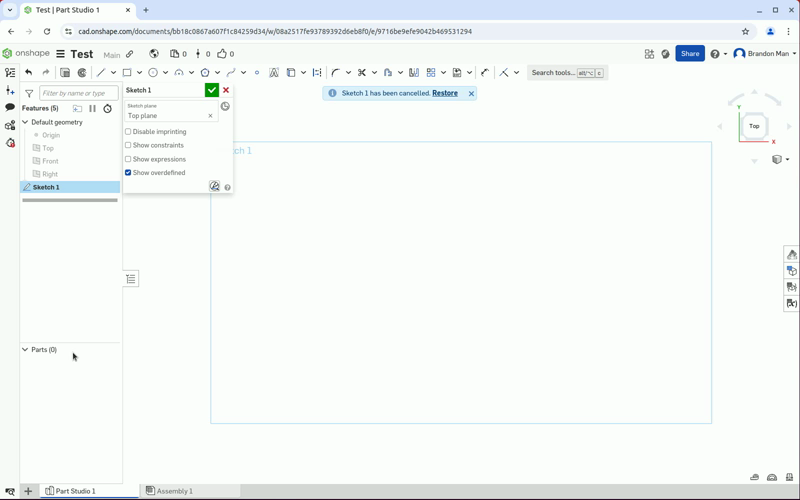
key(y)
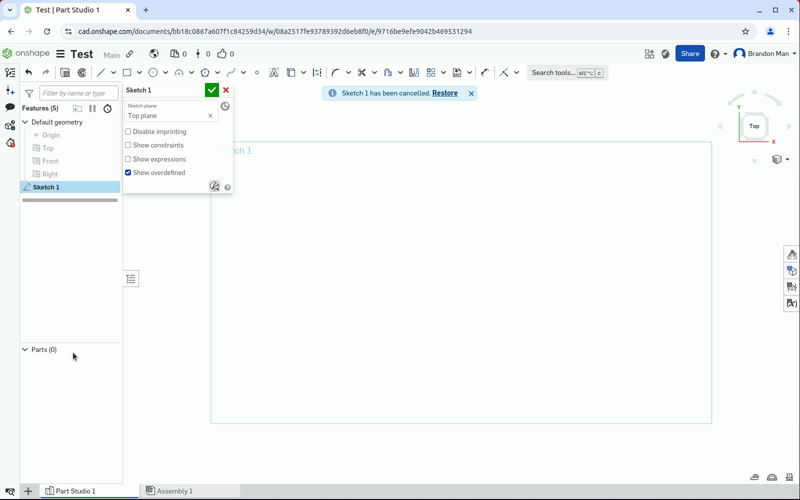
key(c)
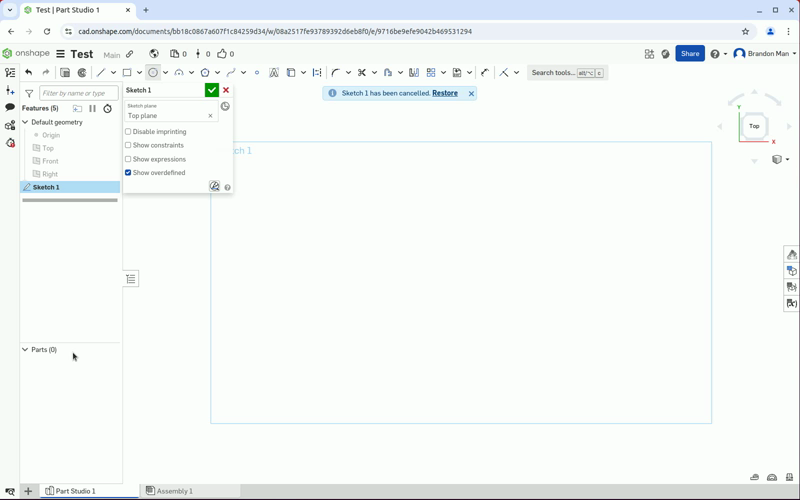
key_down(shift)
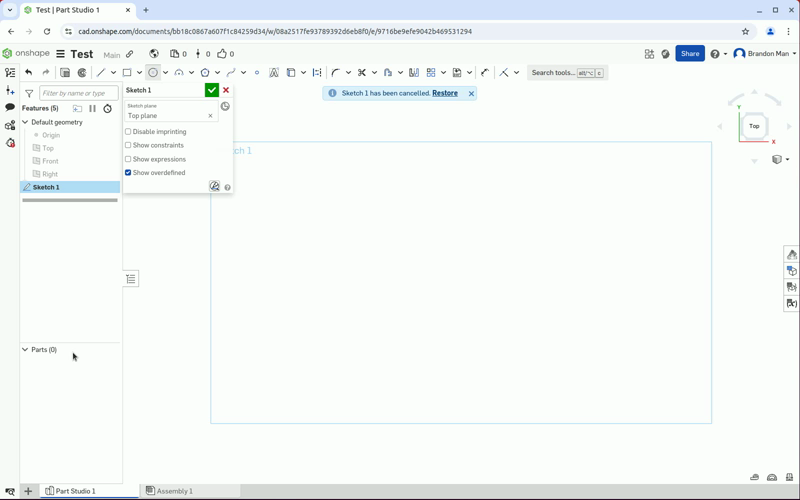
mouse_move(461, 282)
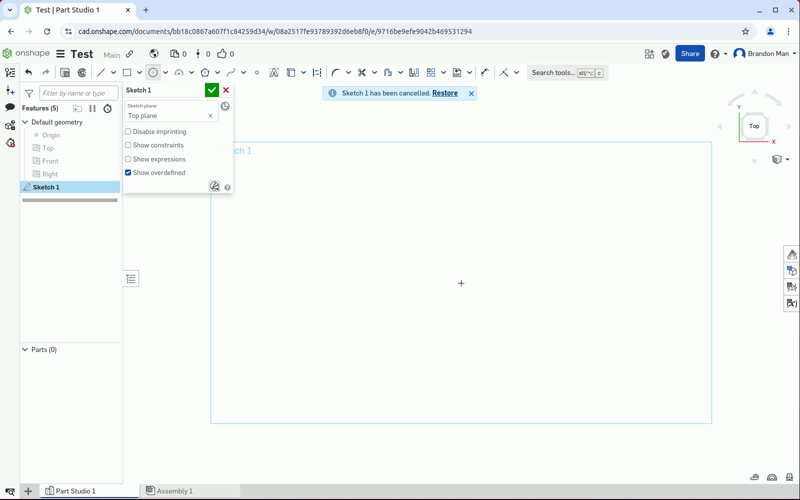
click(461, 282)
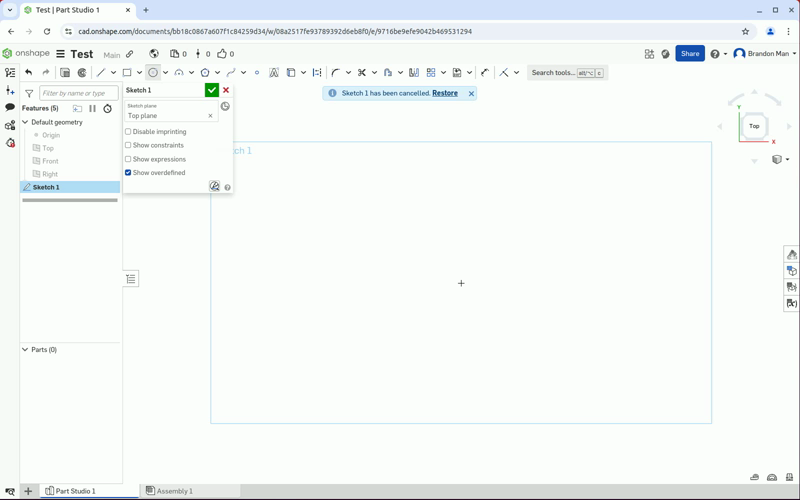
key_up(shift)
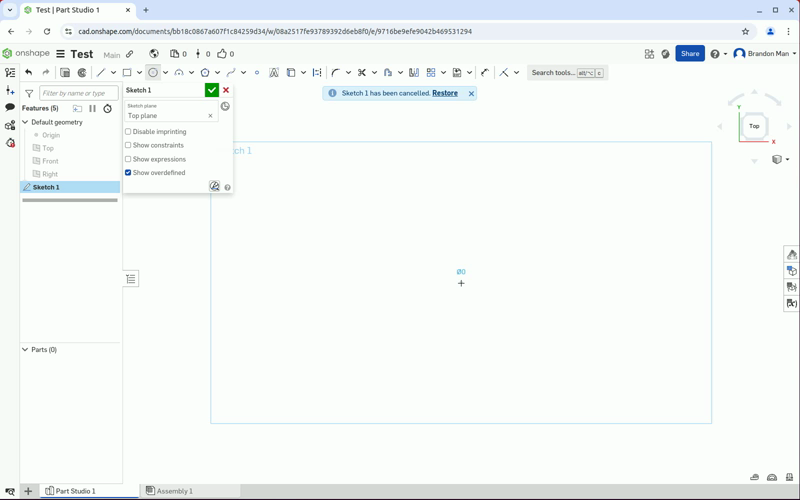
mouse_move(574, 282)
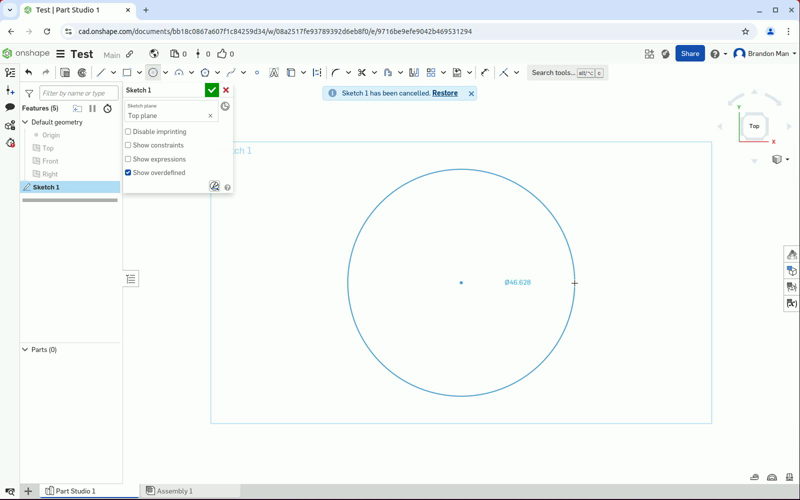
click(574, 282)
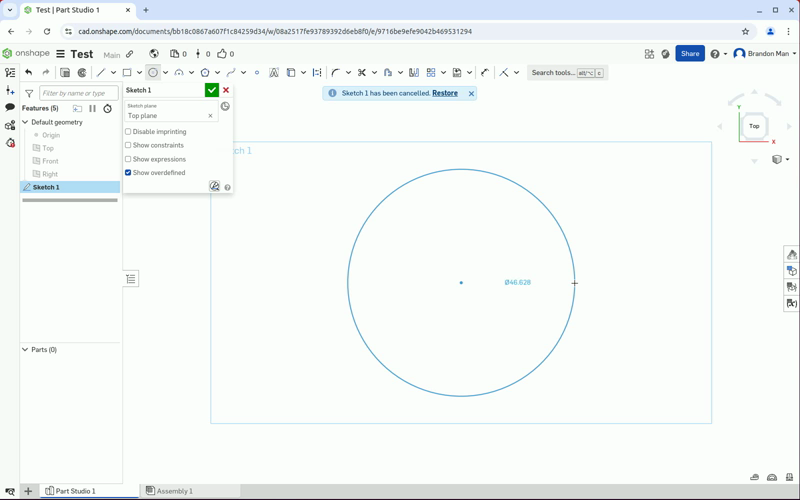
key(esc)
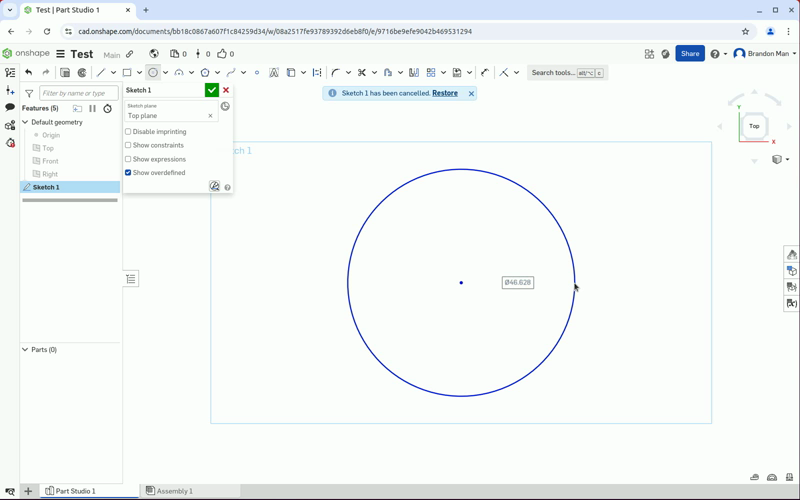
mouse_move(434, 328)
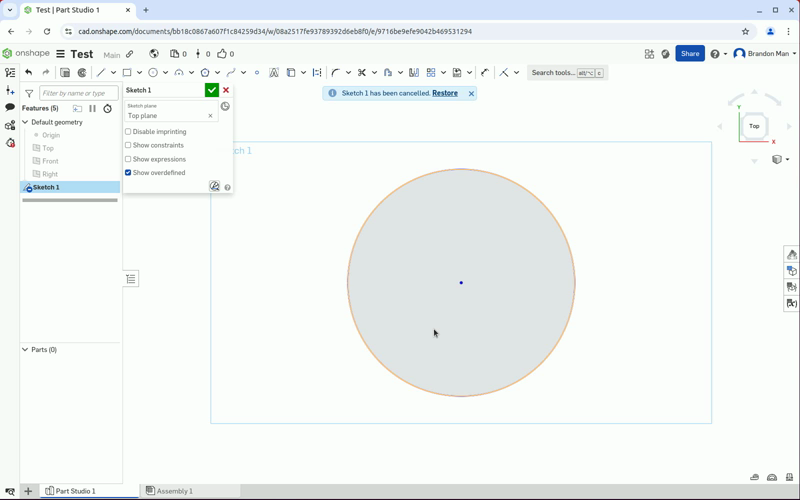
click(434, 328)
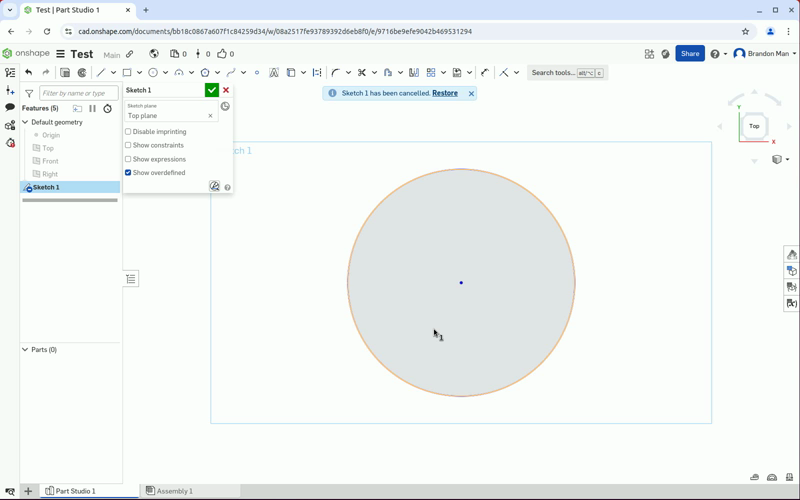
mouse_move(73, 352)
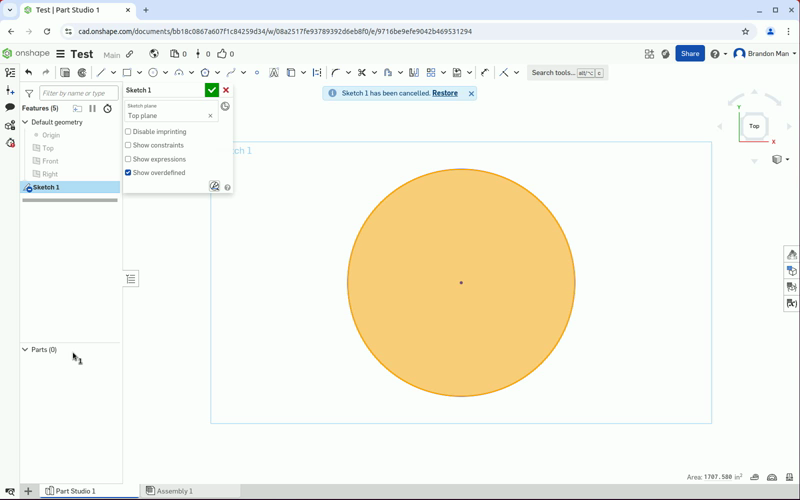
key(shift+y)
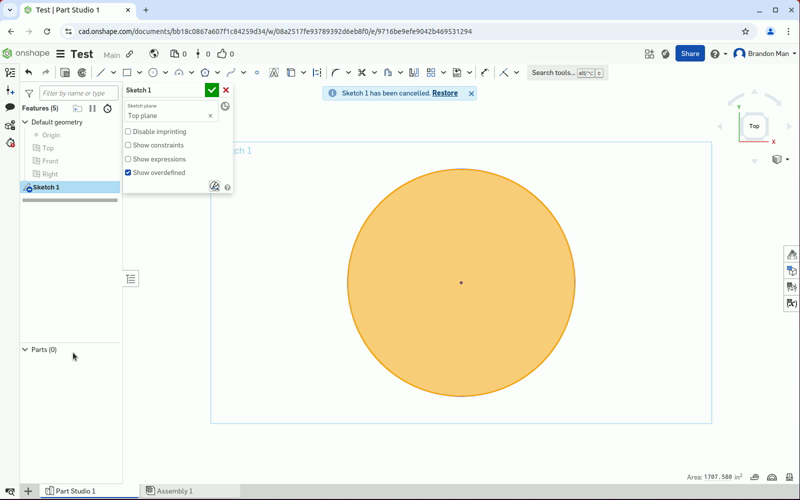
key(shift+e)
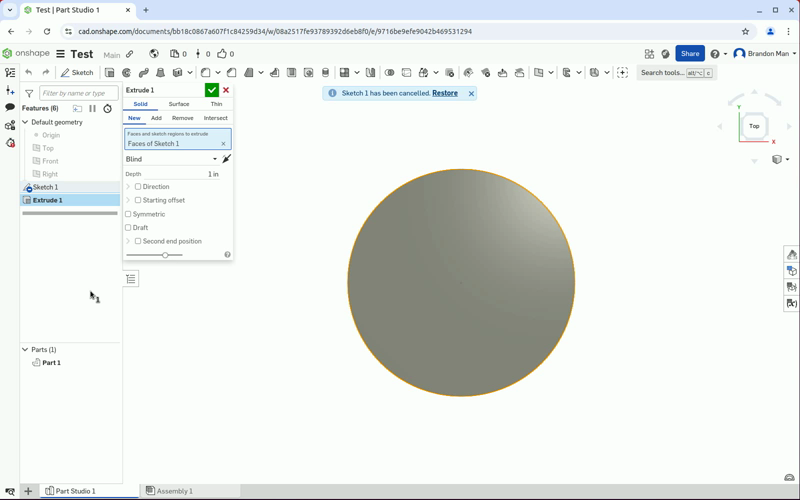
mouse_move(143, 106)
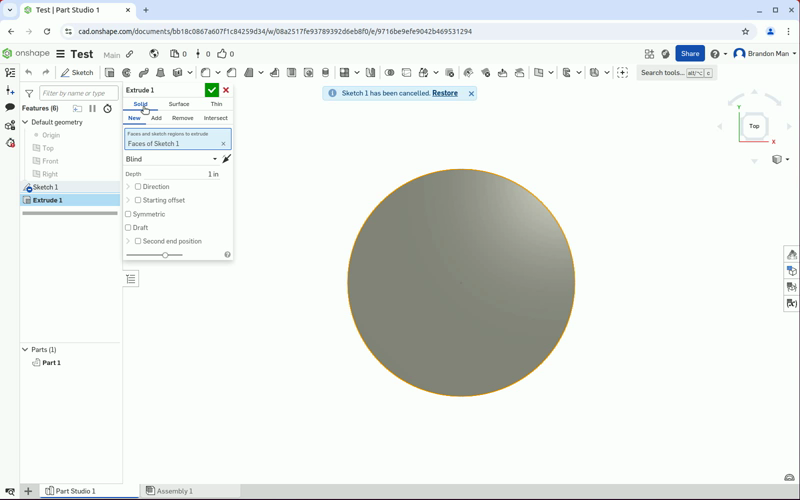
click(143, 106)
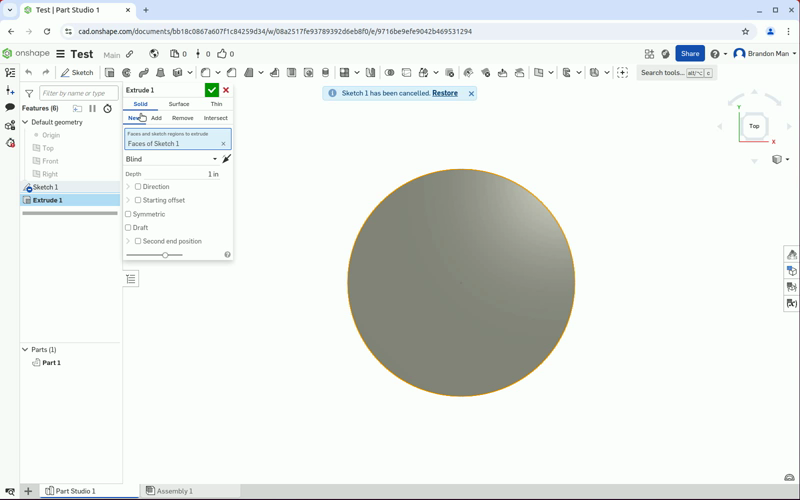
mouse_move(137, 120)
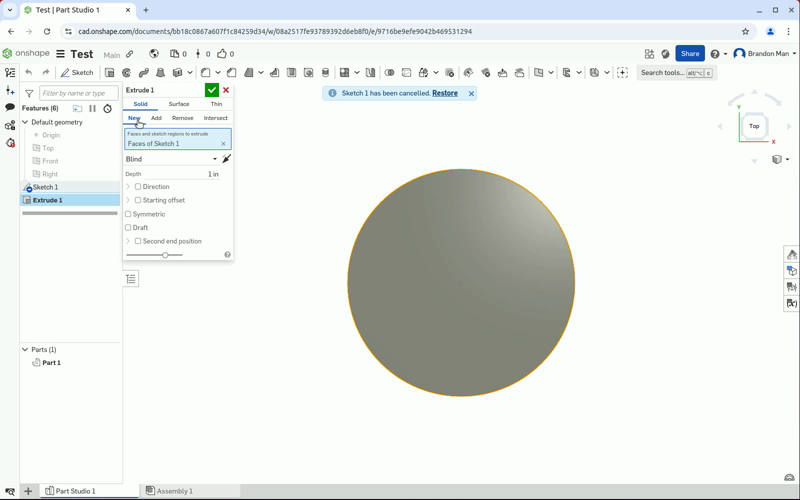
click(137, 120)
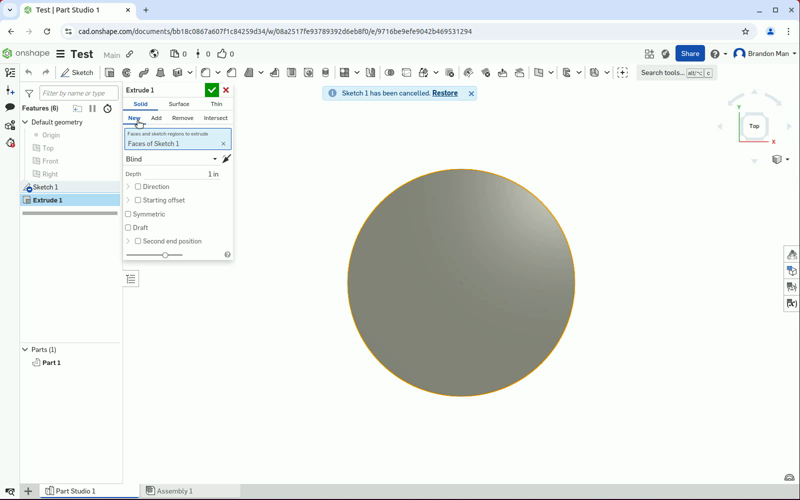
key(tab, 4)
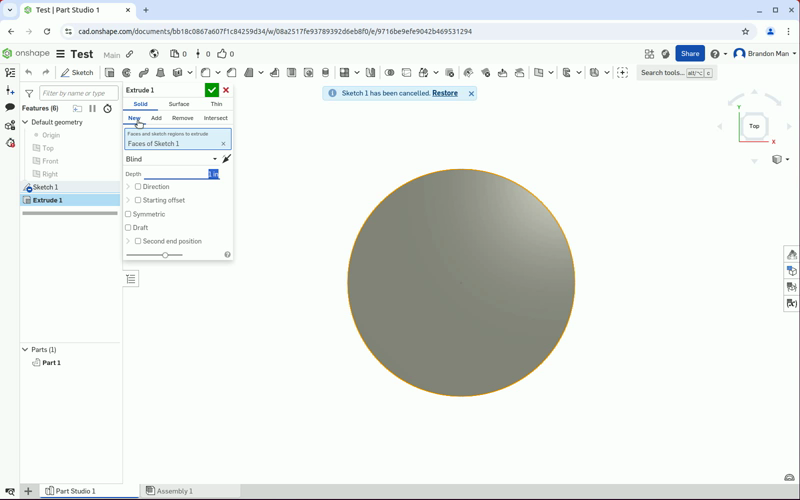
text(5.777)
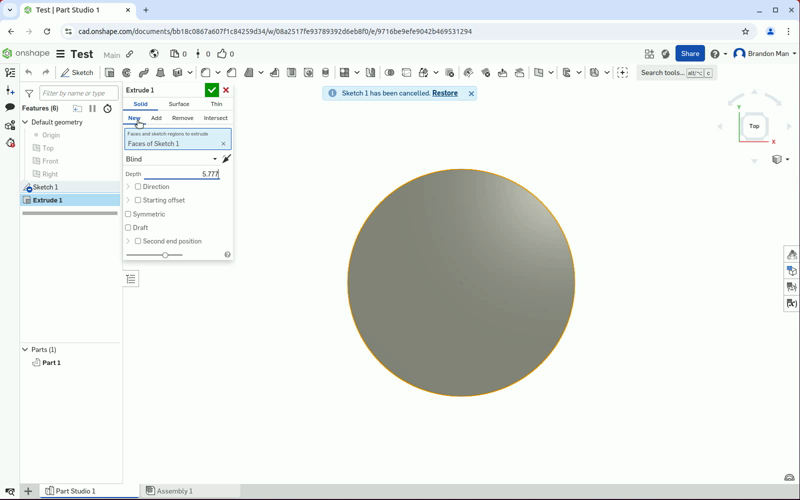
key(enter)
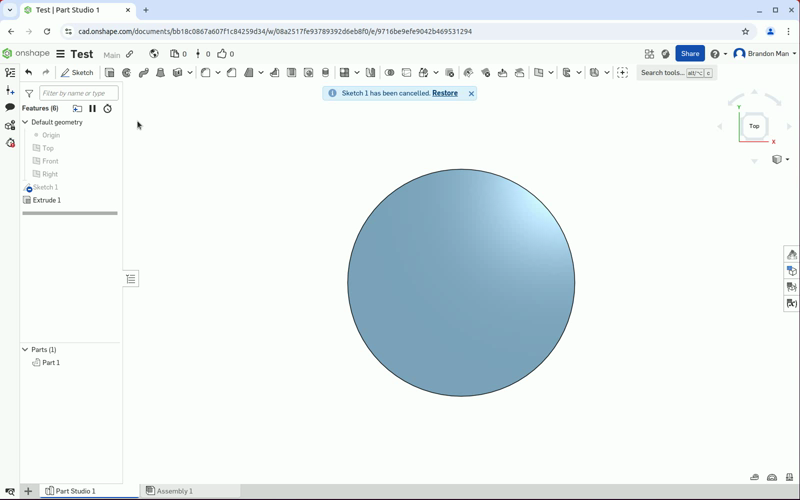
key(shift+h)
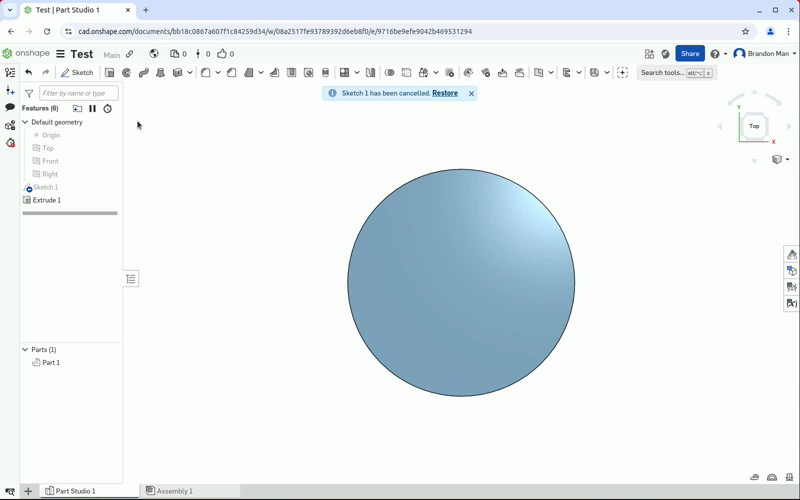
key(shift+h)
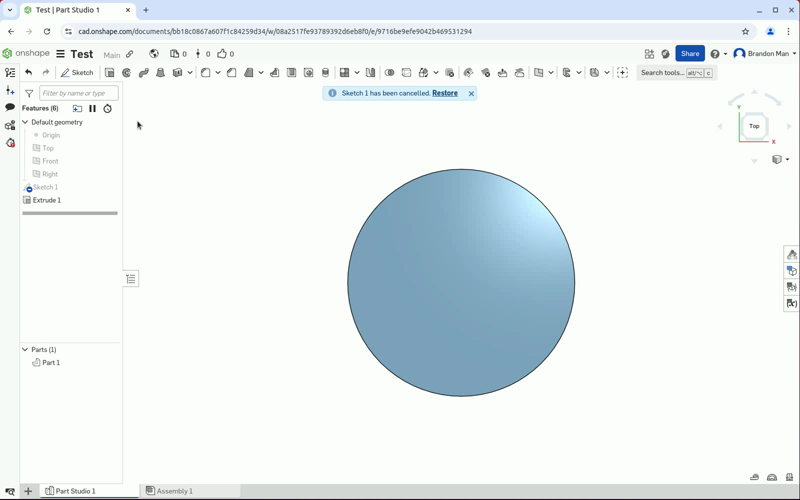
mouse_move(73, 189)
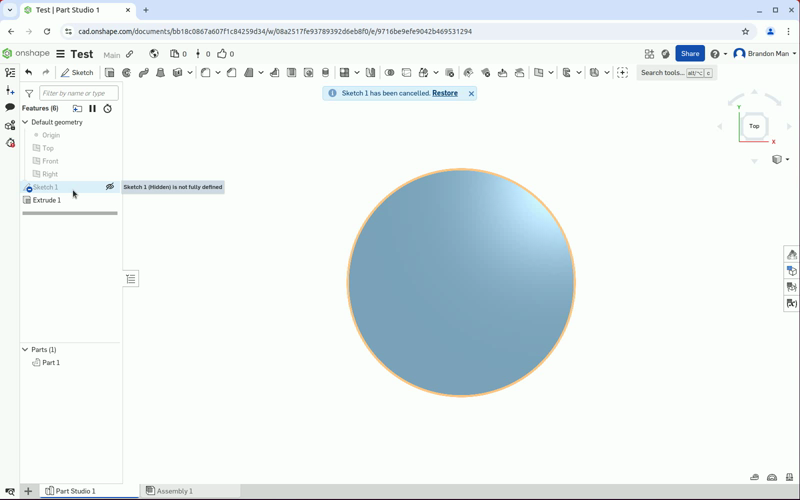
click(73, 189)
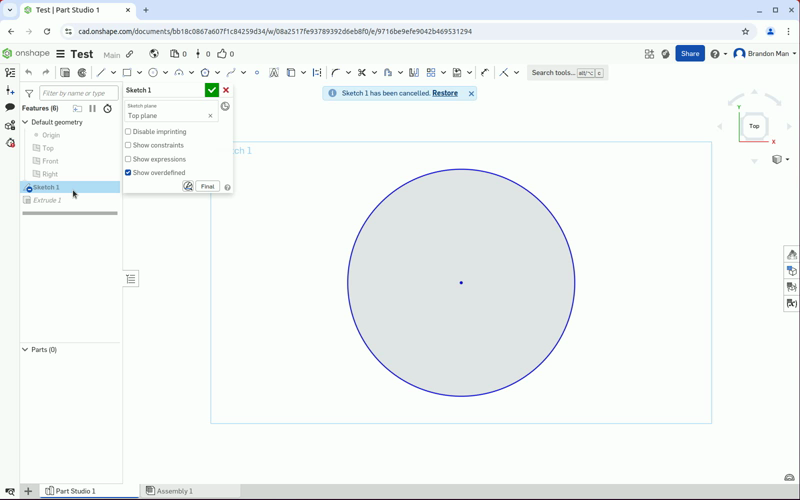
mouse_move(229, 92)
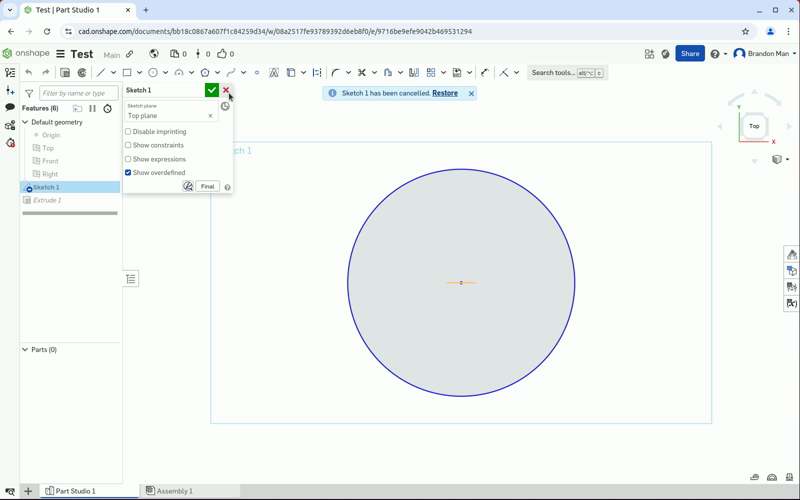
click(229, 92)
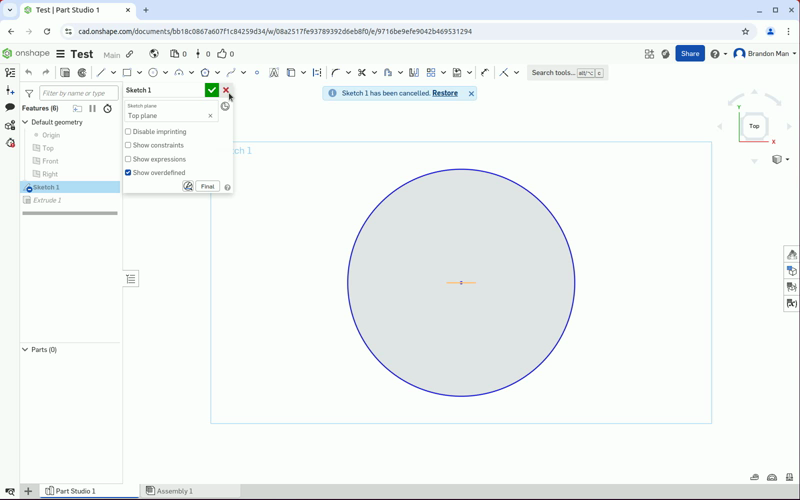
key(shift+s)
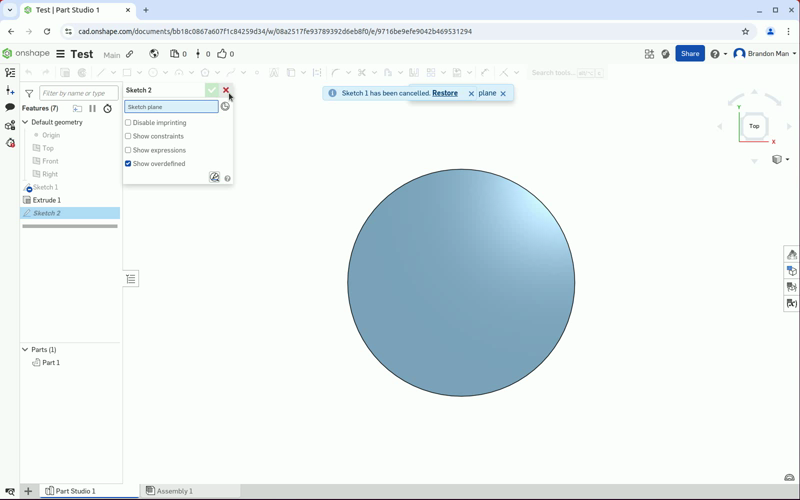
mouse_move(73, 150)
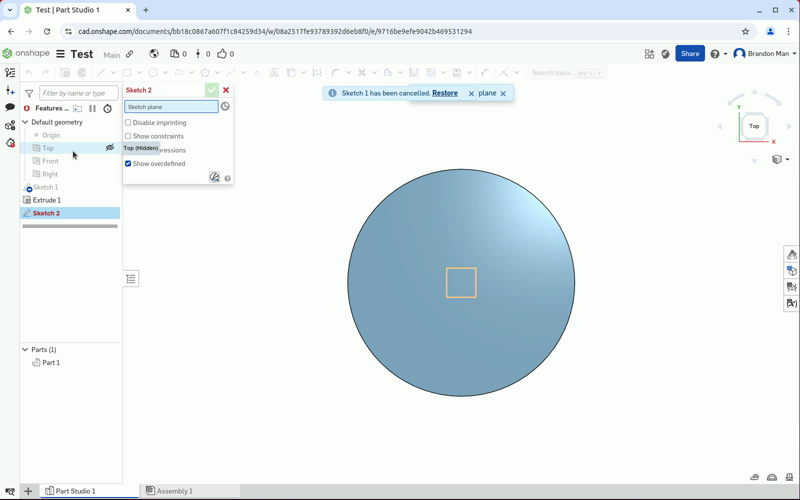
click(73, 150)
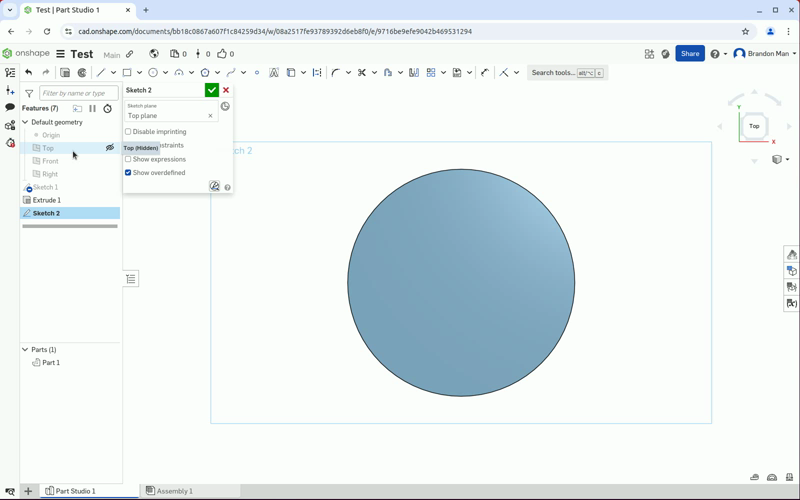
mouse_move(73, 352)
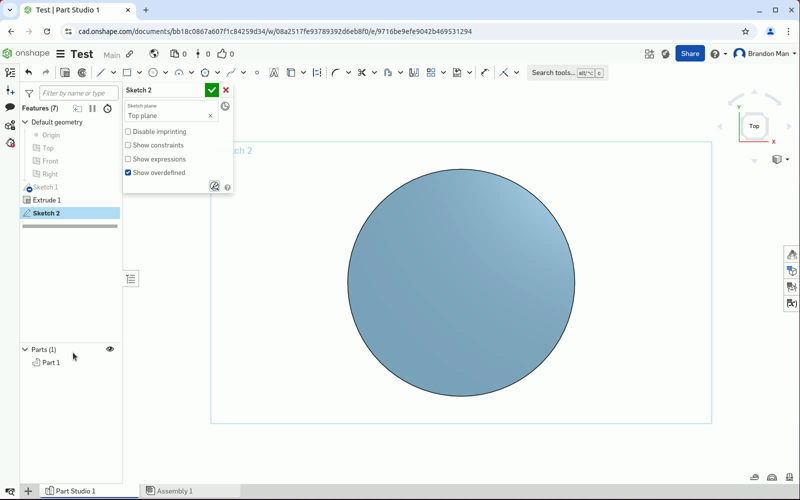
key(y)
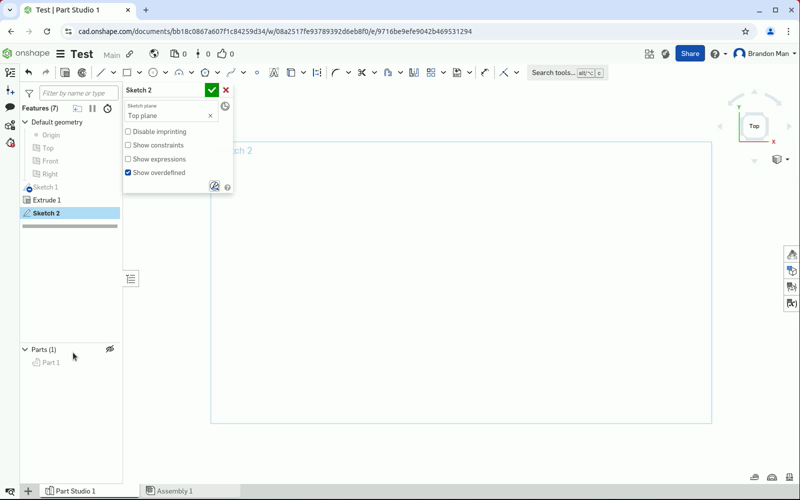
key(c)
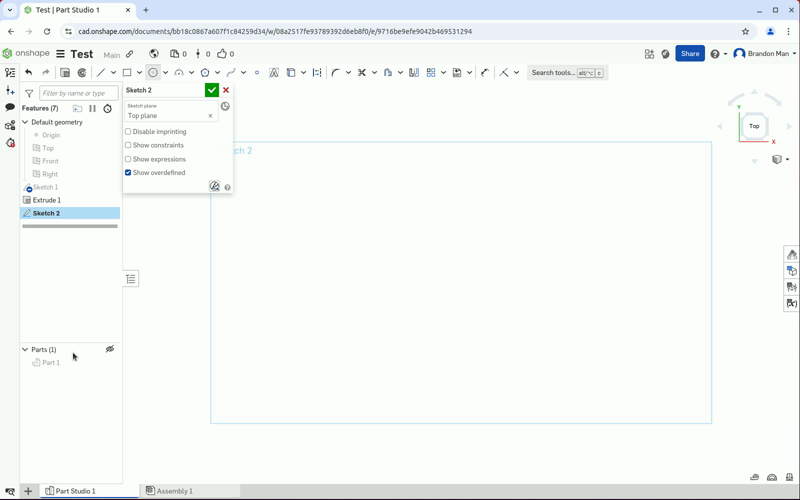
key_down(shift)
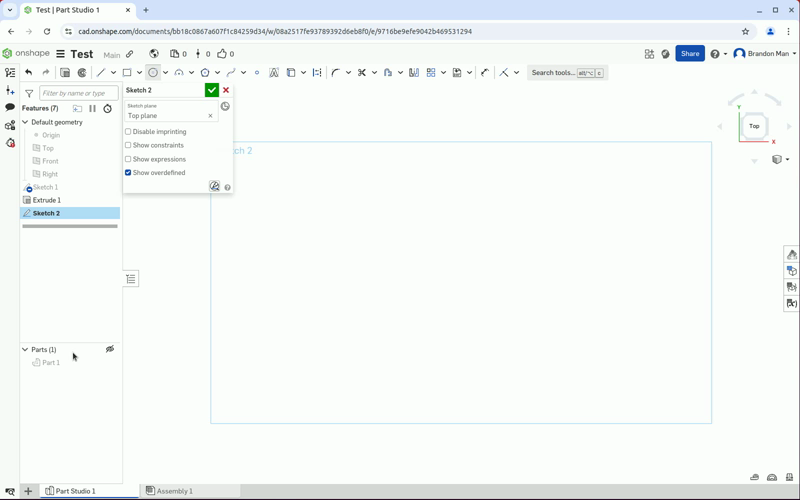
mouse_move(461, 282)
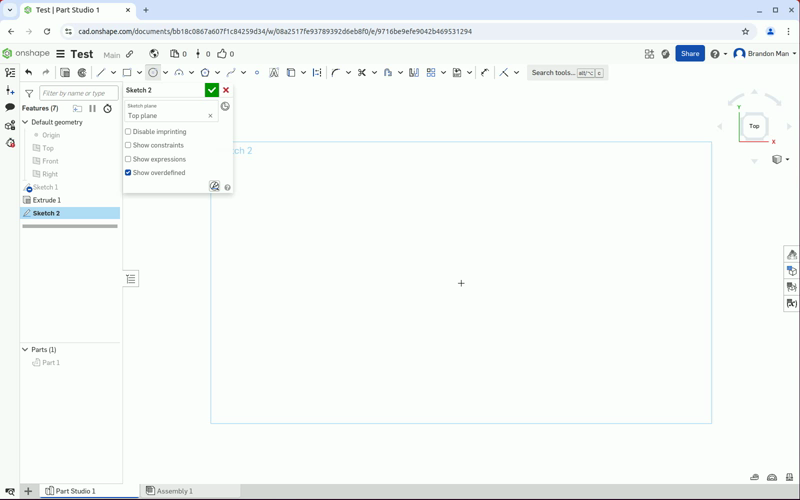
click(461, 282)
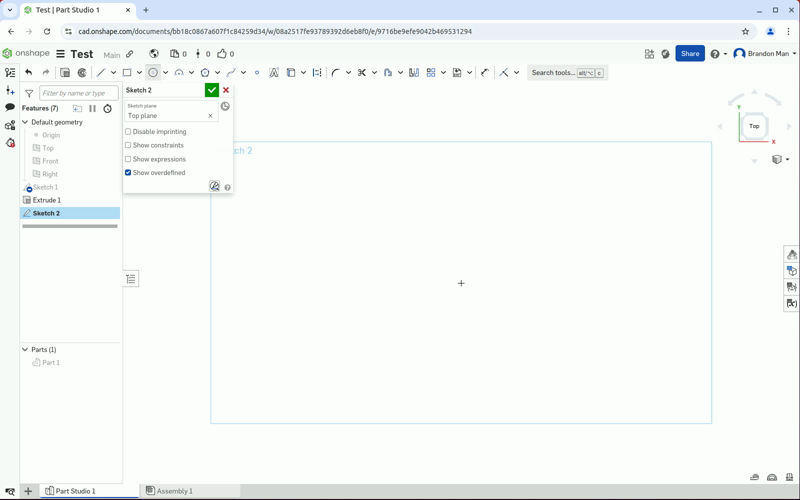
key_up(shift)
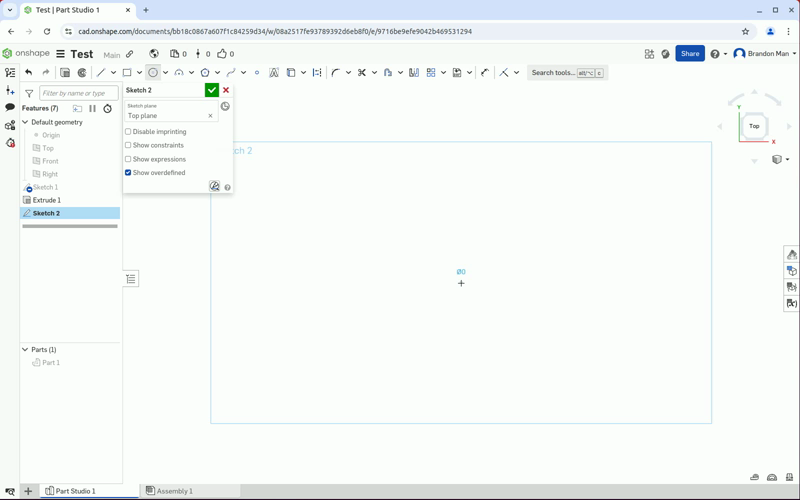
mouse_move(500, 282)
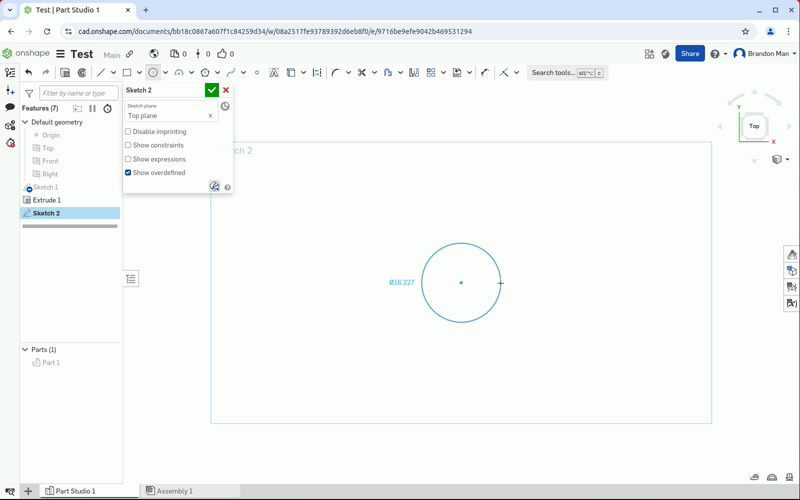
click(500, 282)
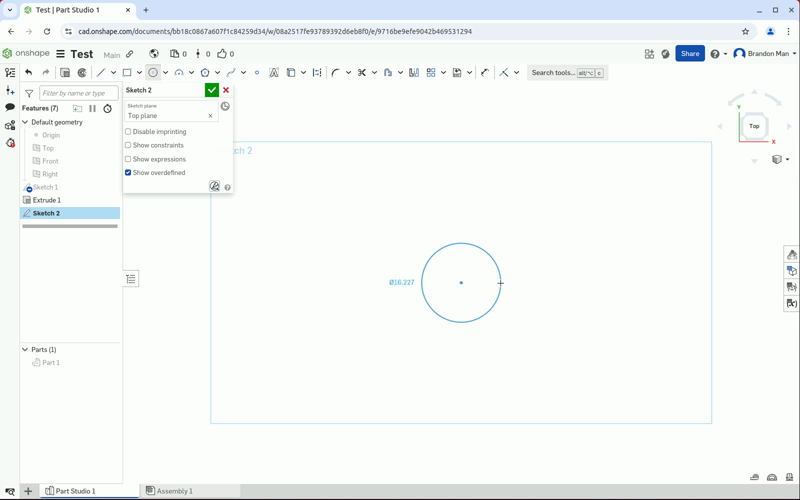
key(esc)
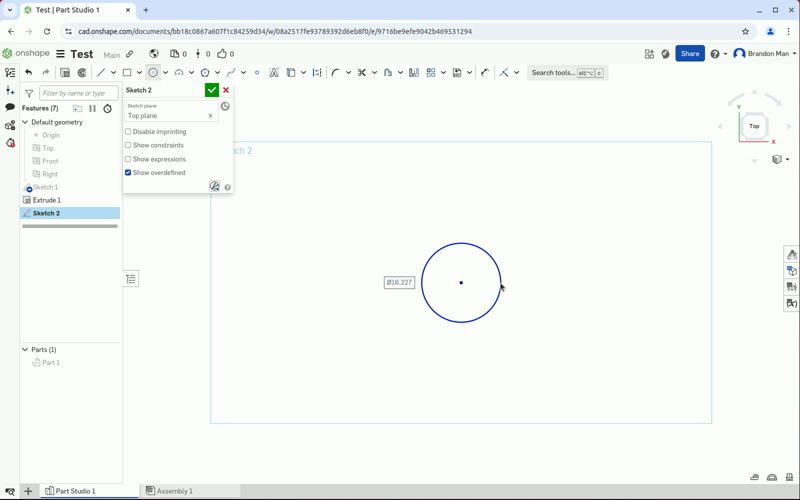
mouse_move(449, 301)
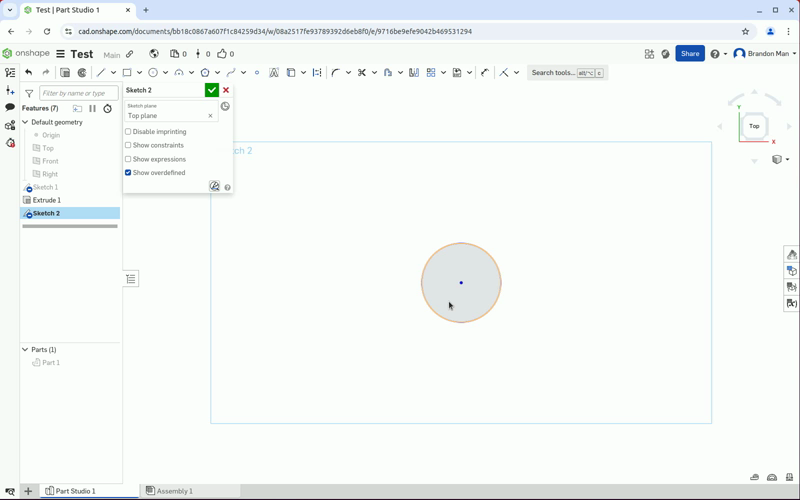
click(449, 301)
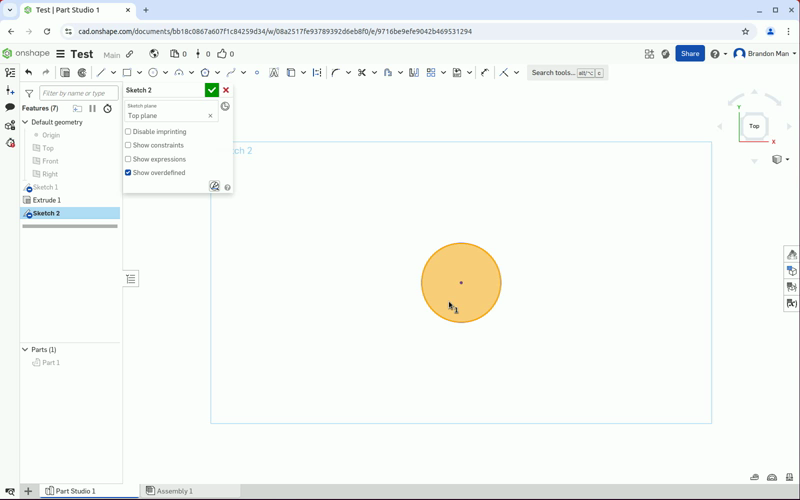
mouse_move(73, 352)
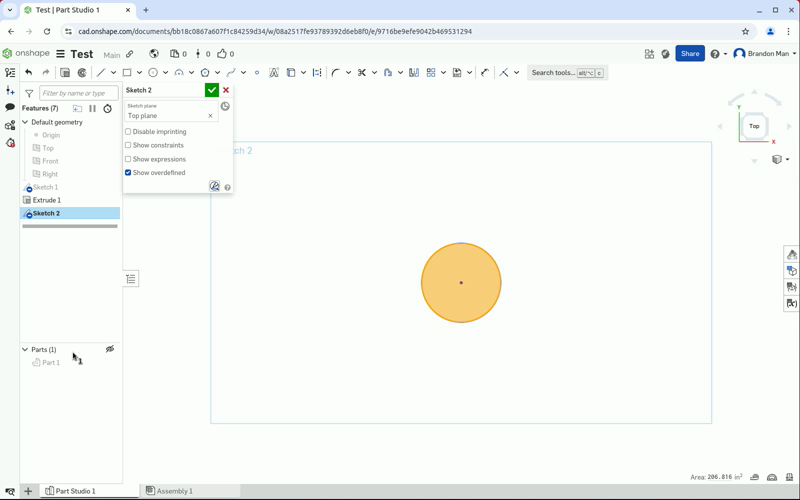
key(shift+y)
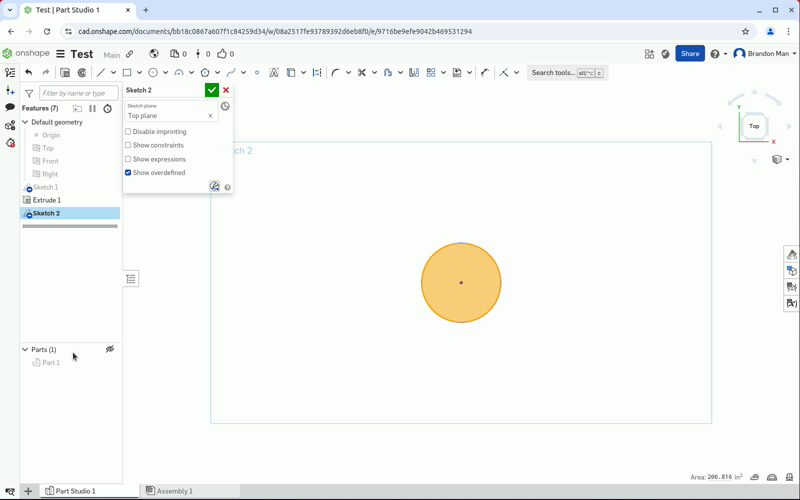
key(shift+e)
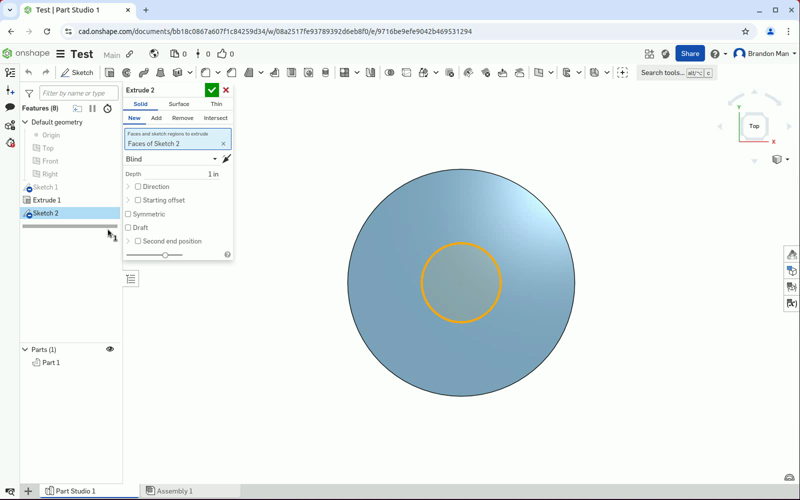
mouse_move(143, 106)
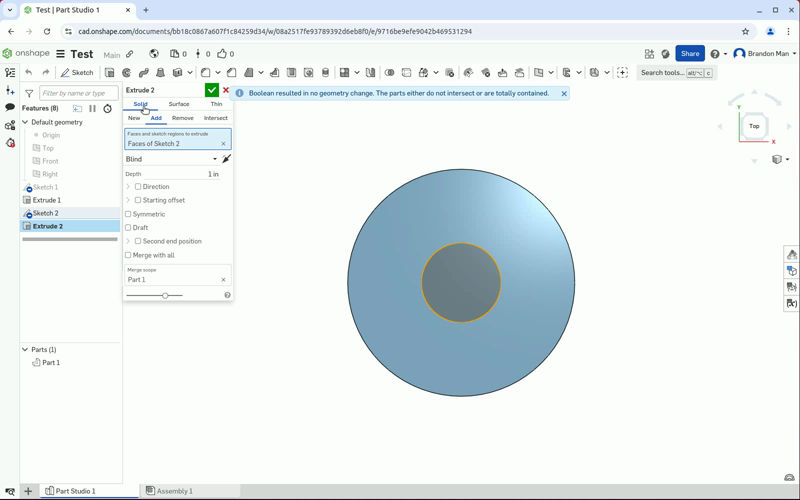
click(143, 106)
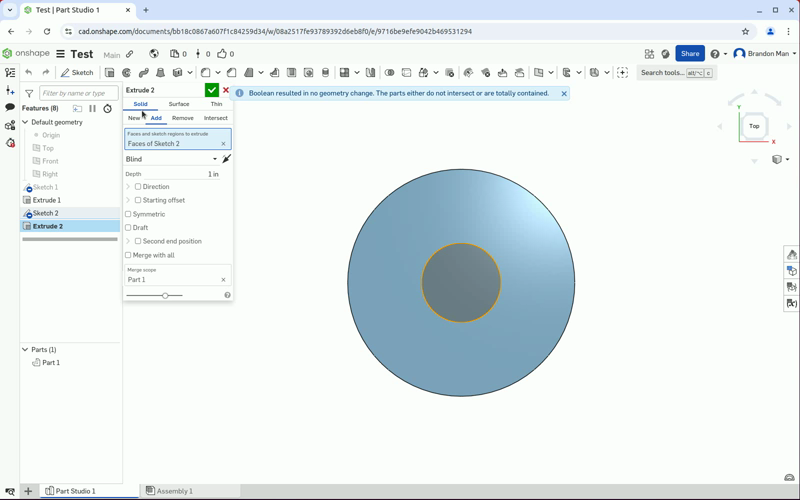
mouse_move(137, 120)
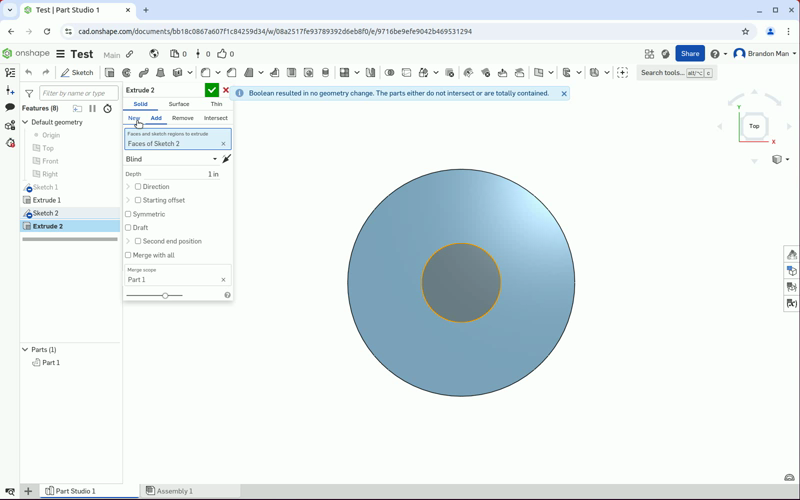
click(137, 120)
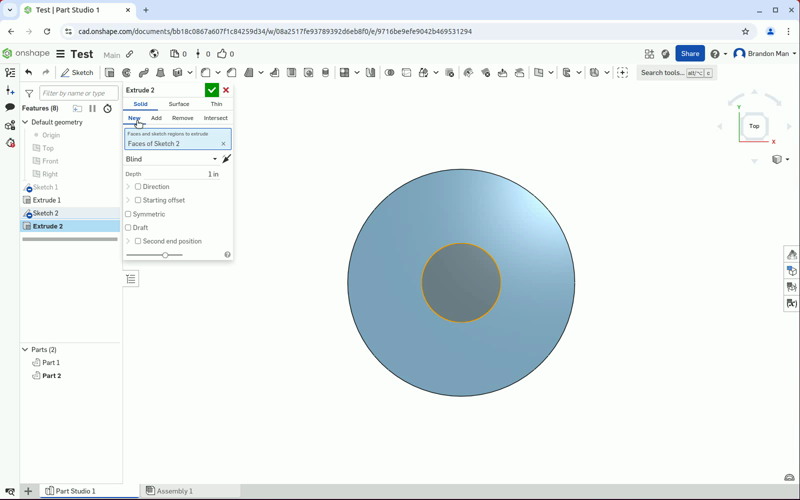
key(tab, 4)
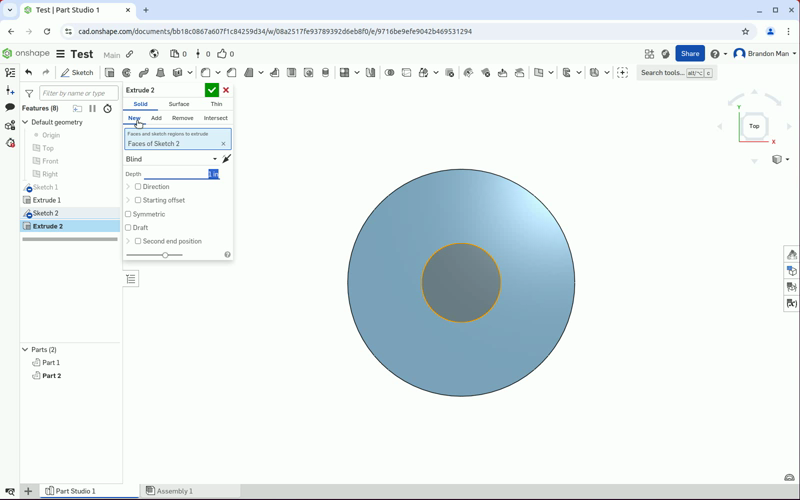
text(-2.648)
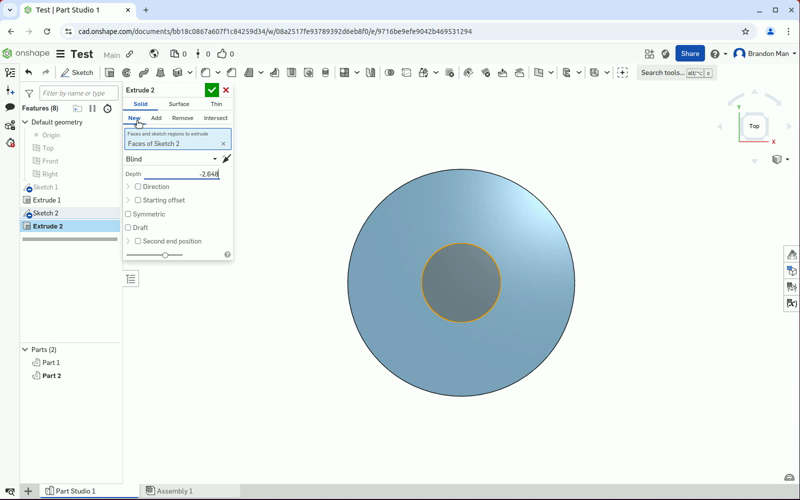
key(enter)
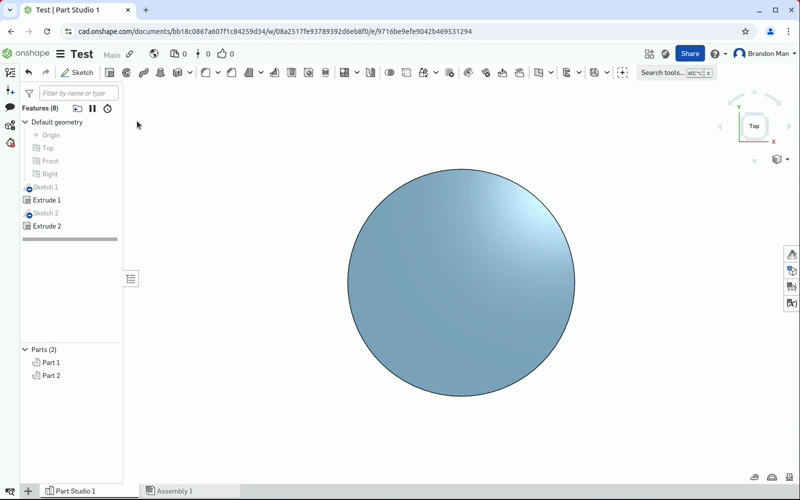
key(shift+h)
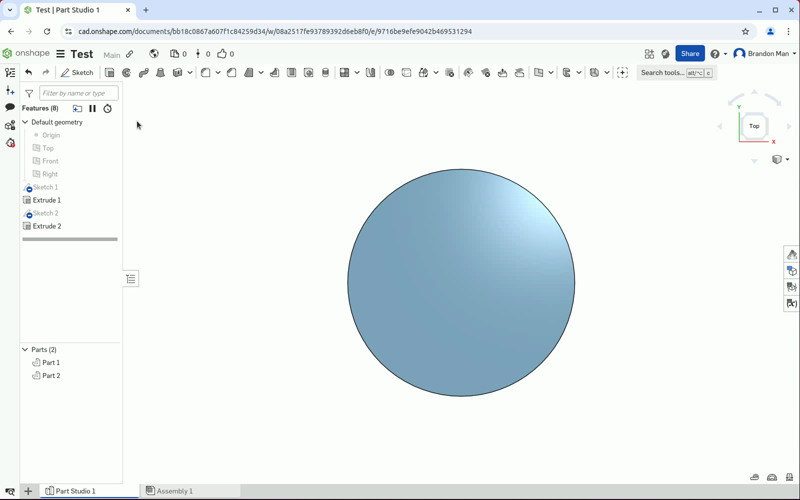
key(shift+h)
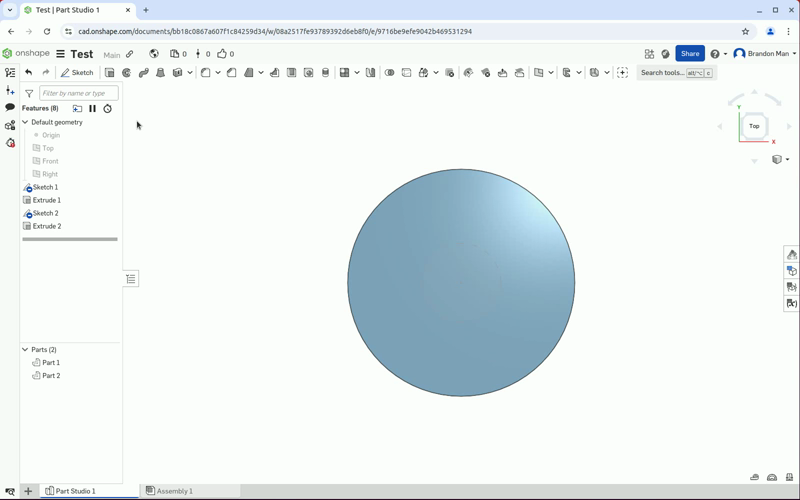
key(shift+7)
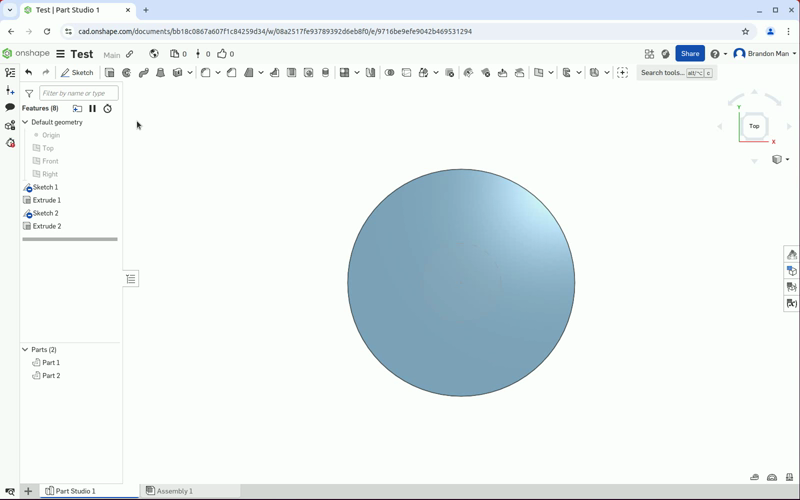
key(up, 3)
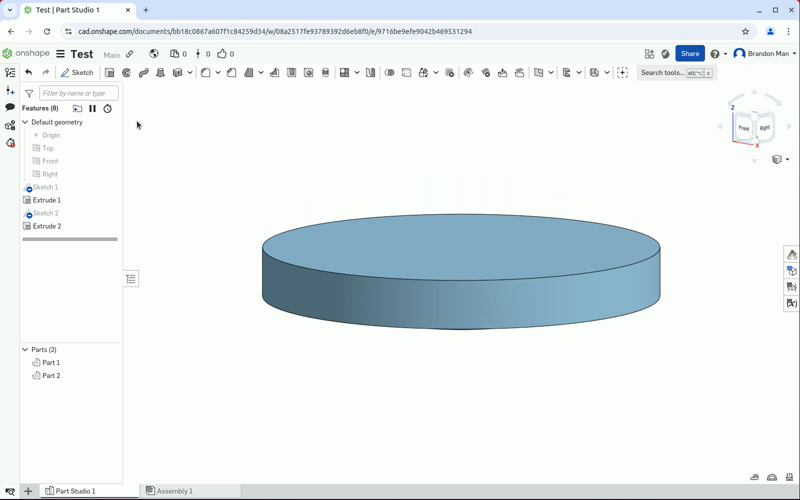
key(left, 3)
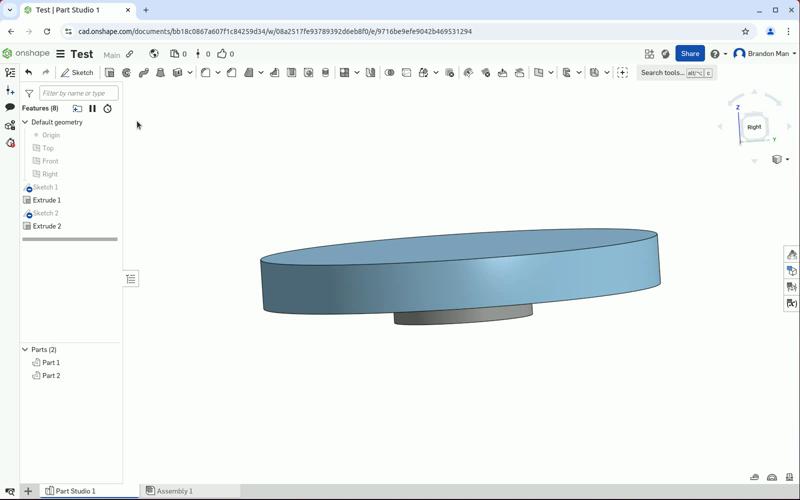
key(right, 3)
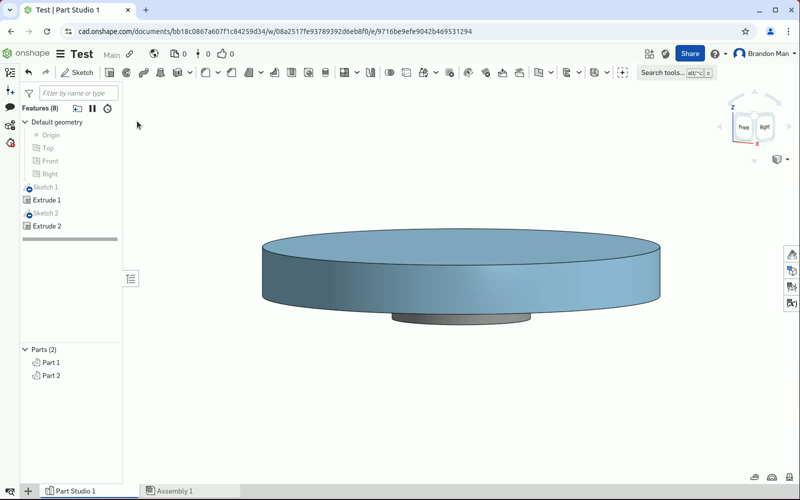
key(down, 3)
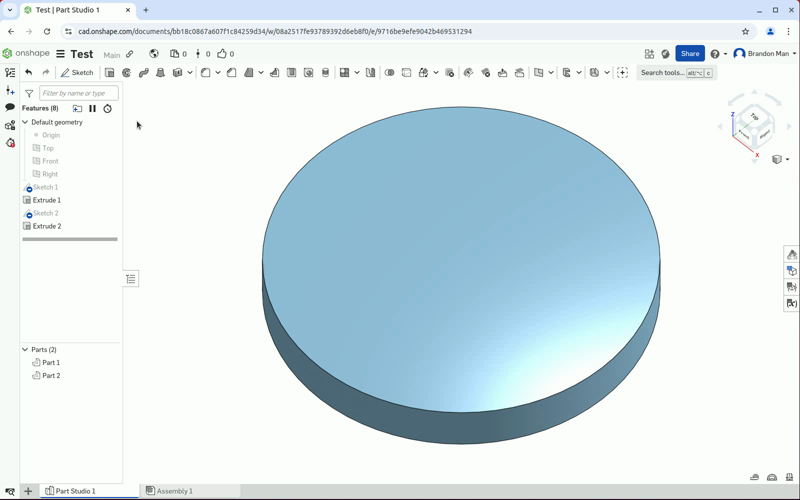
mouse_move(73, 189)
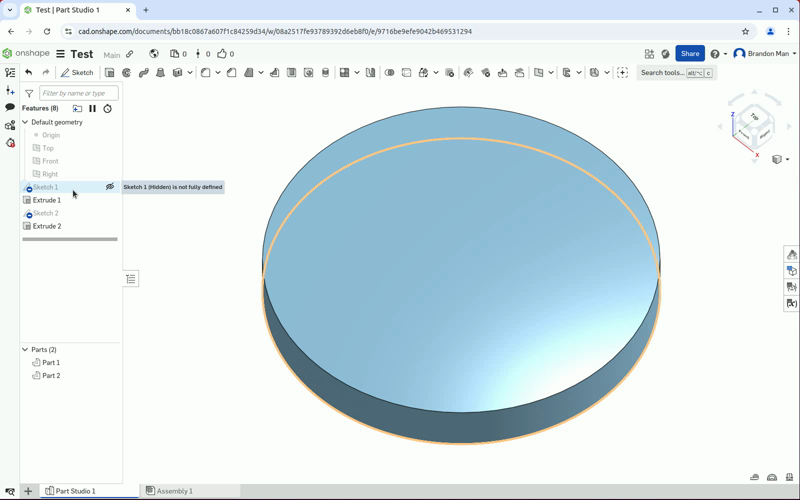
click(73, 189)